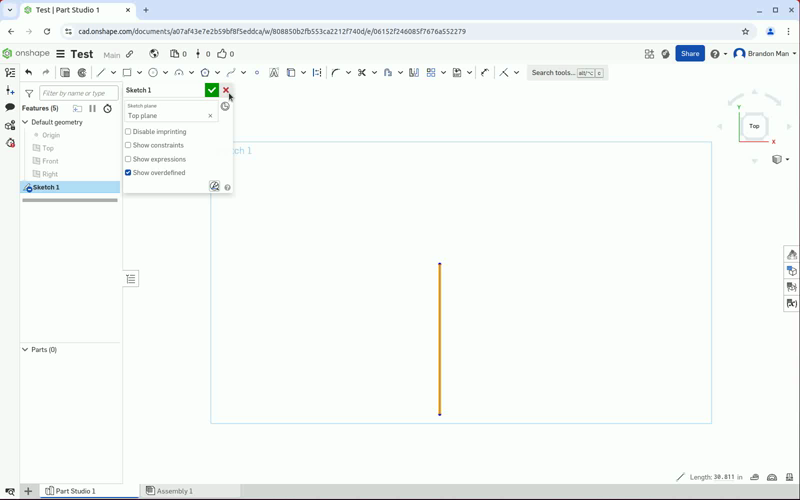
key(shift+h)
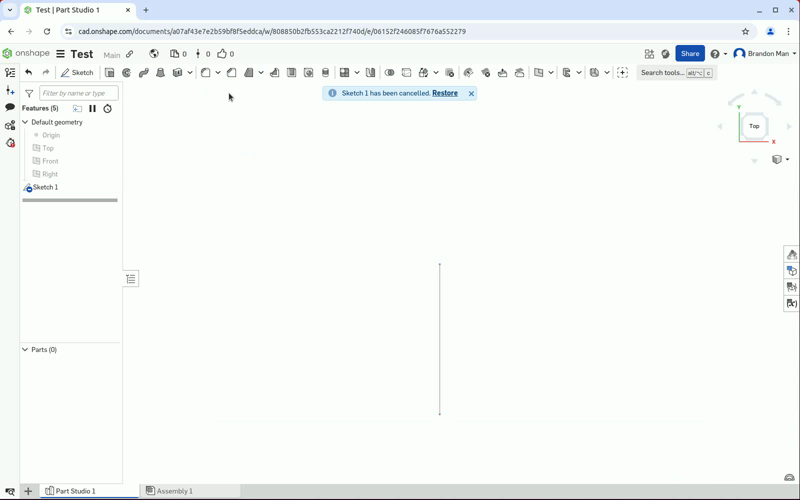
key(shift+s)
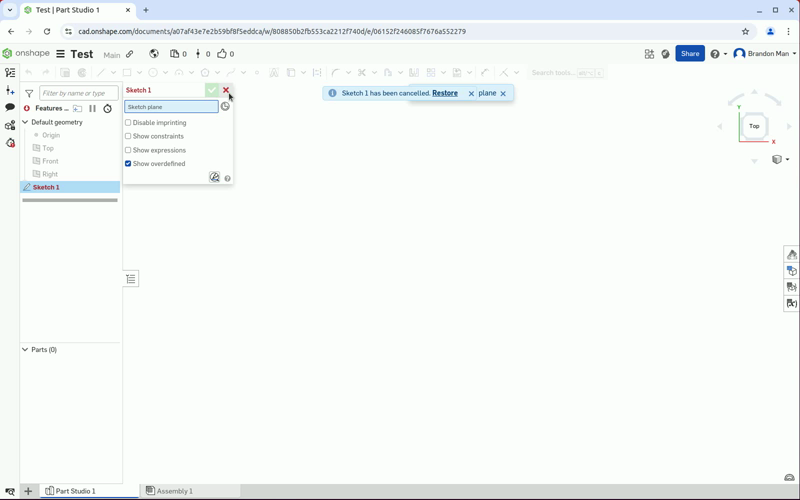
mouse_move(73, 150)
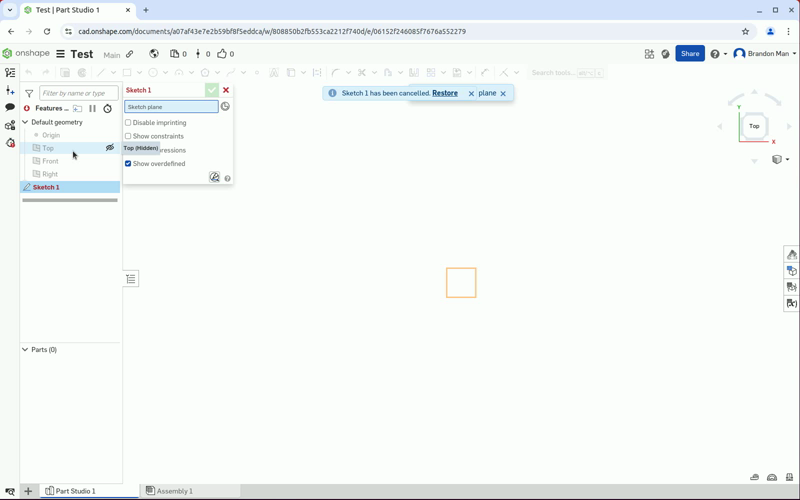
click(73, 150)
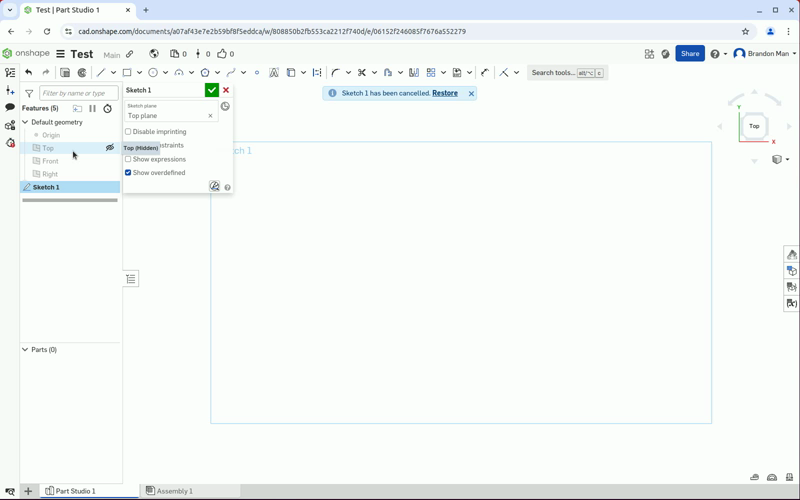
mouse_move(73, 352)
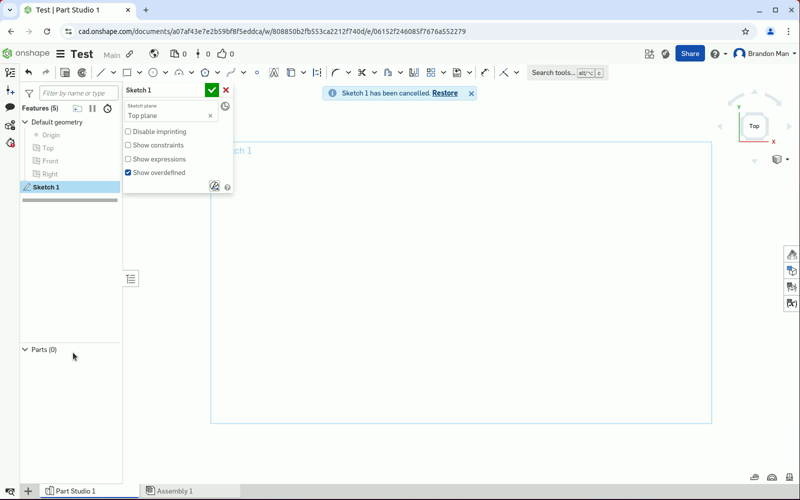
key(y)
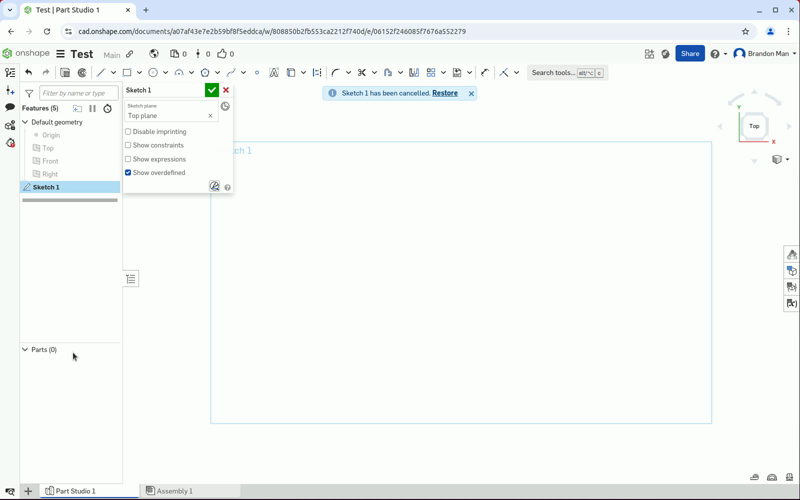
key(c)
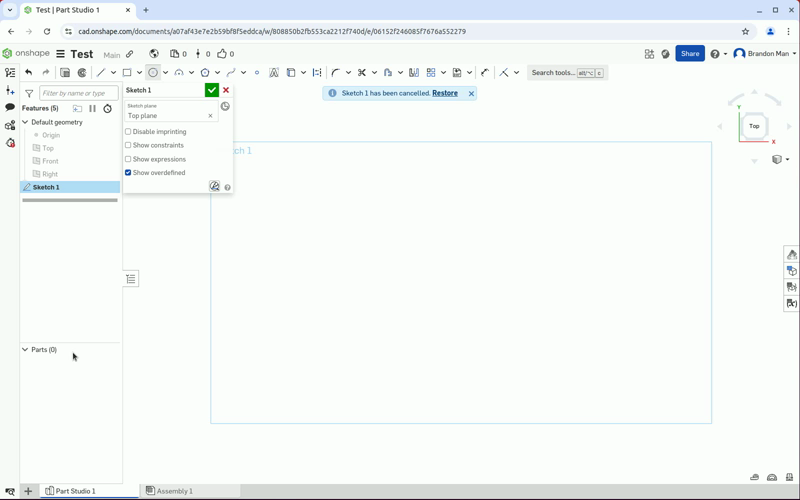
key_down(shift)
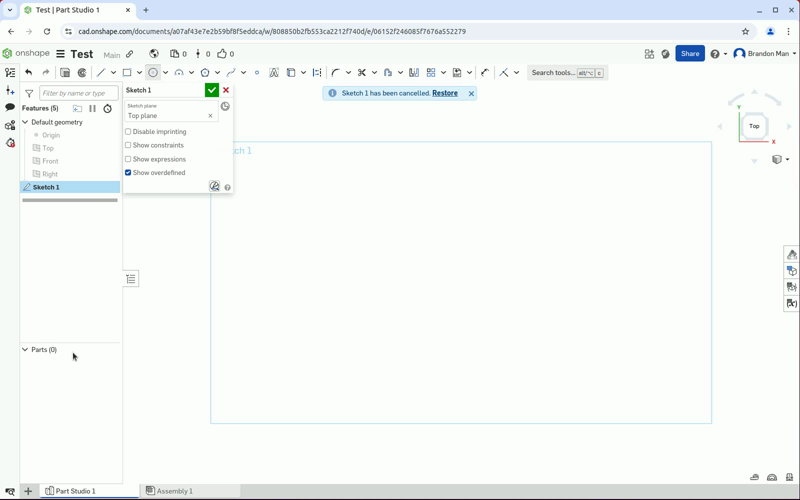
mouse_move(461, 282)
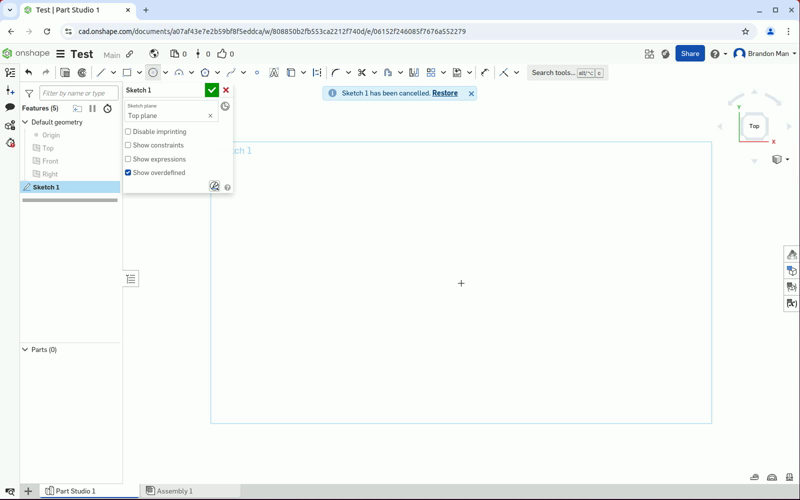
click(461, 282)
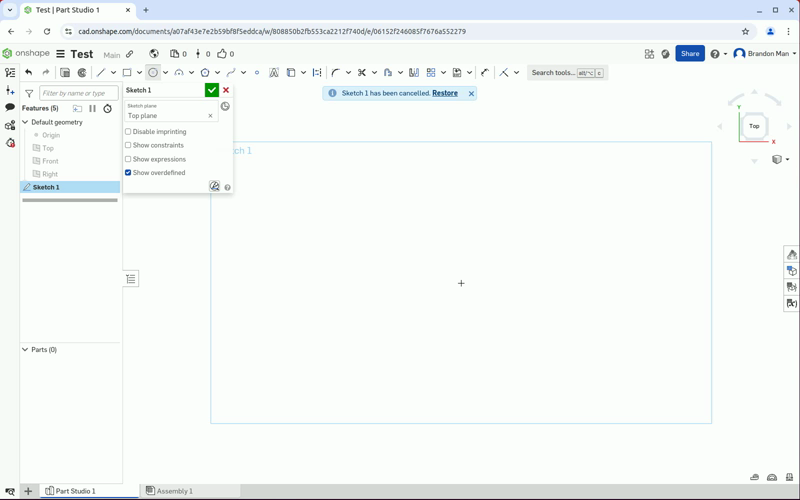
key_up(shift)
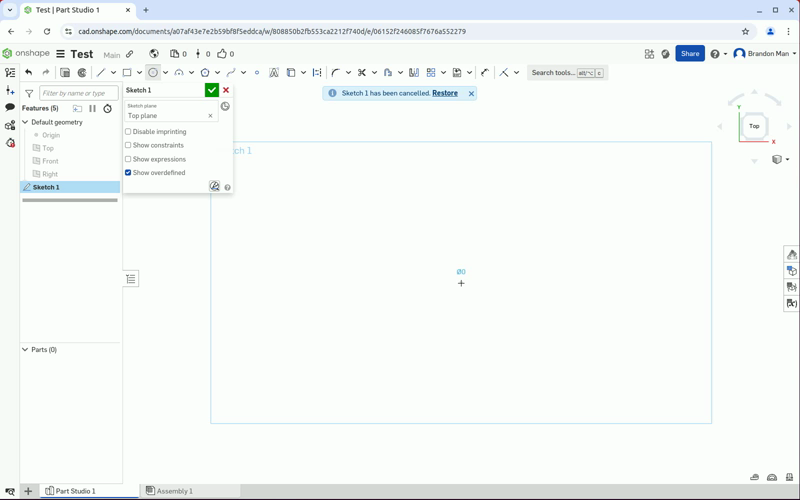
mouse_move(574, 282)
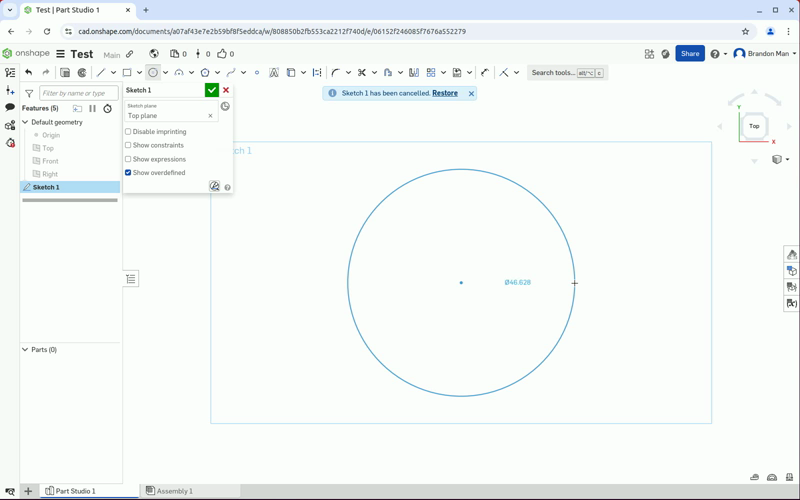
click(574, 282)
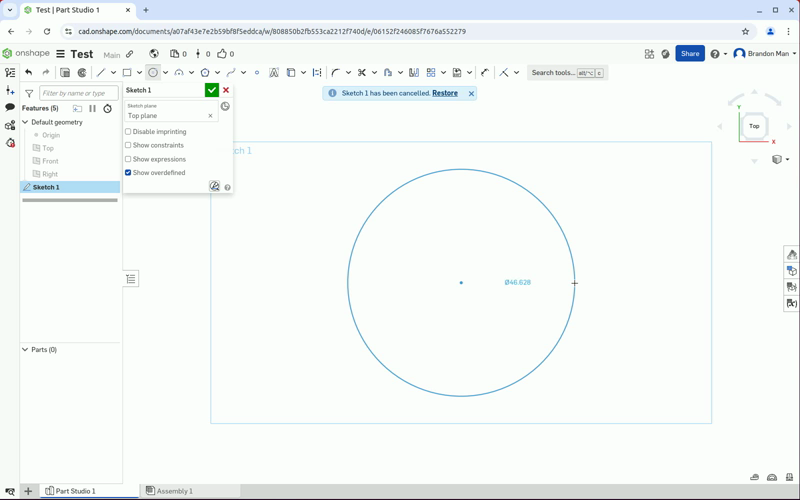
key(esc)
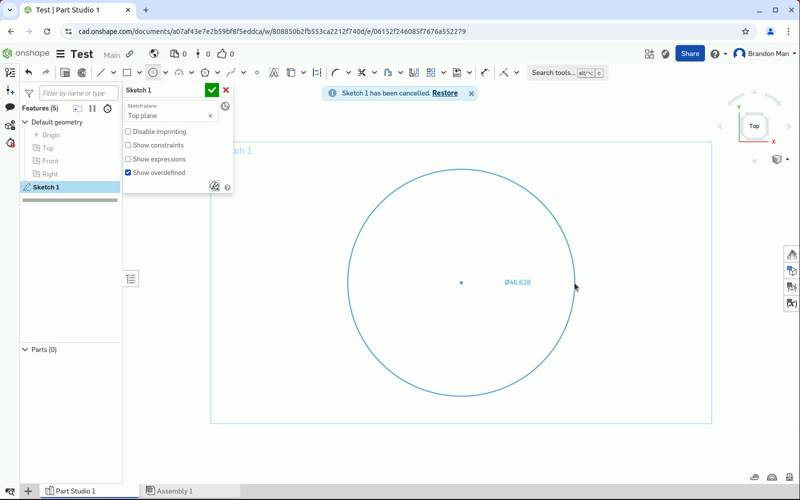
key(c)
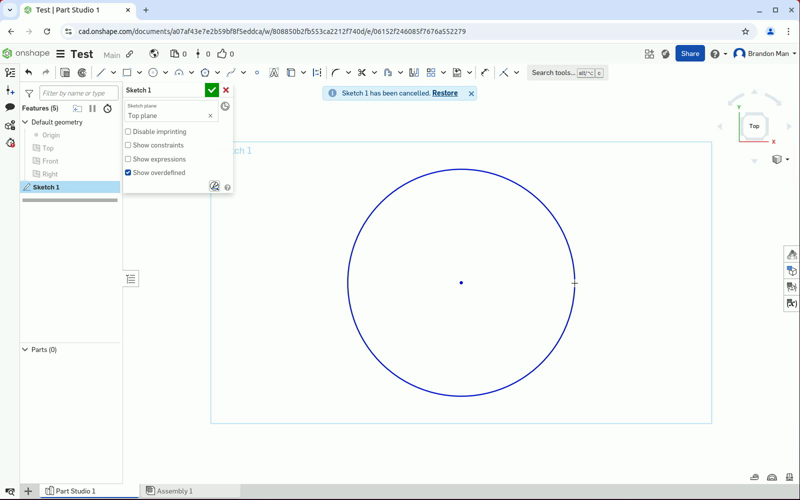
key_down(shift)
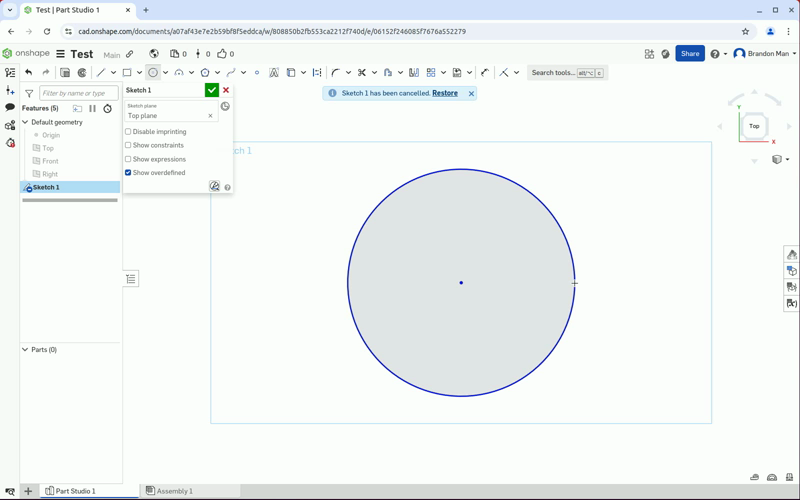
mouse_move(461, 282)
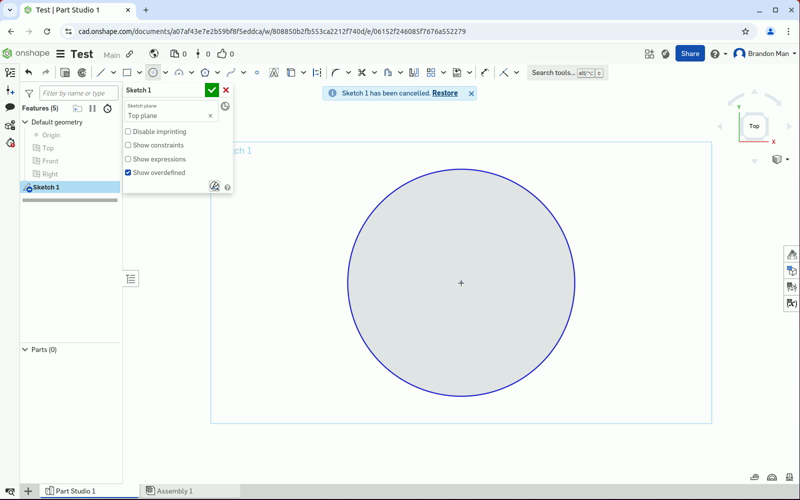
click(461, 282)
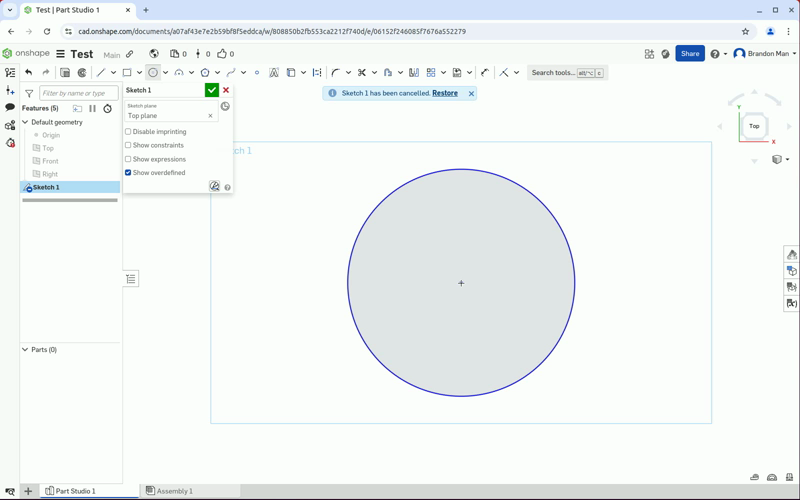
key_up(shift)
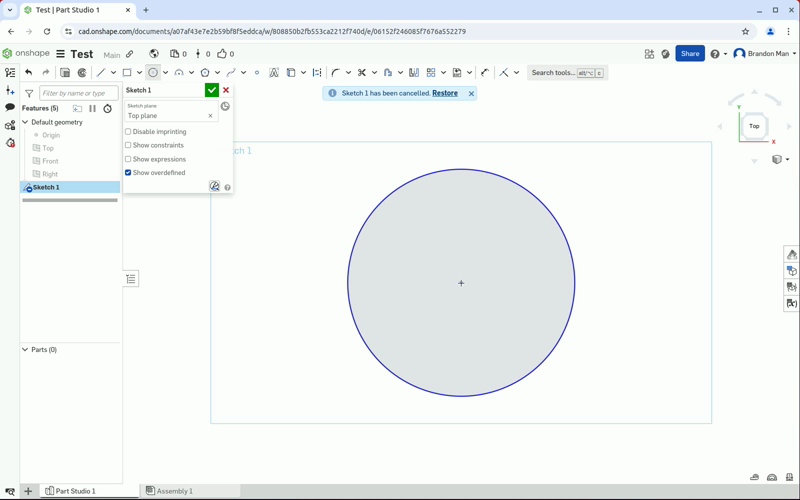
mouse_move(517, 282)
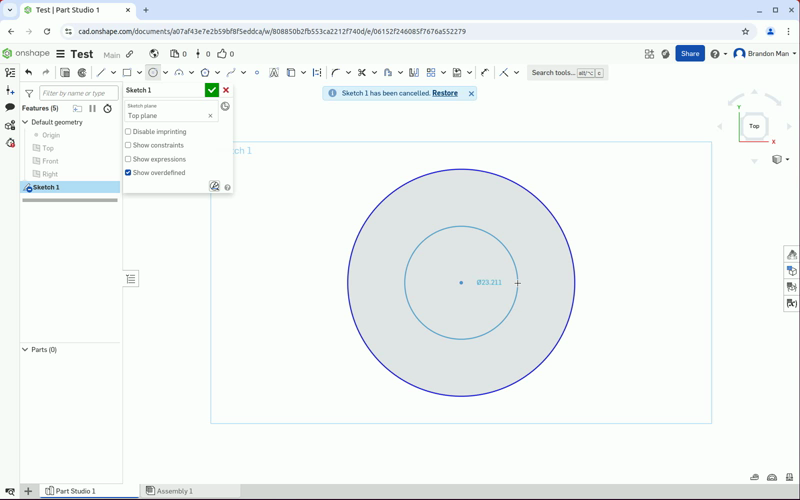
click(517, 282)
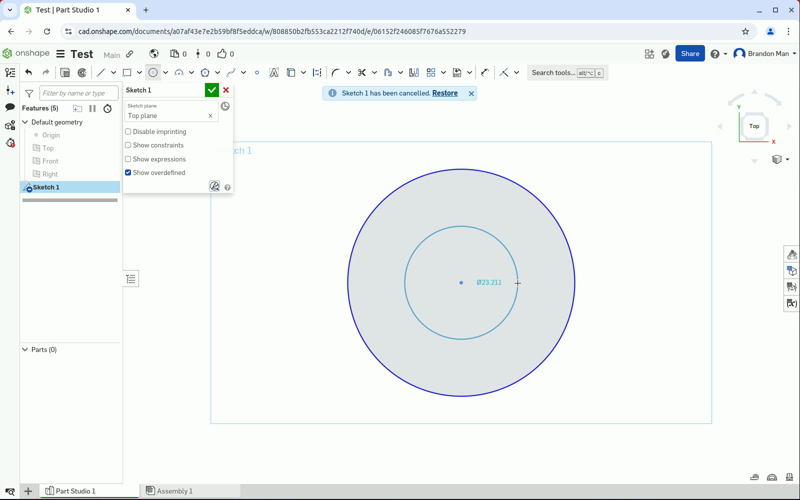
key(esc)
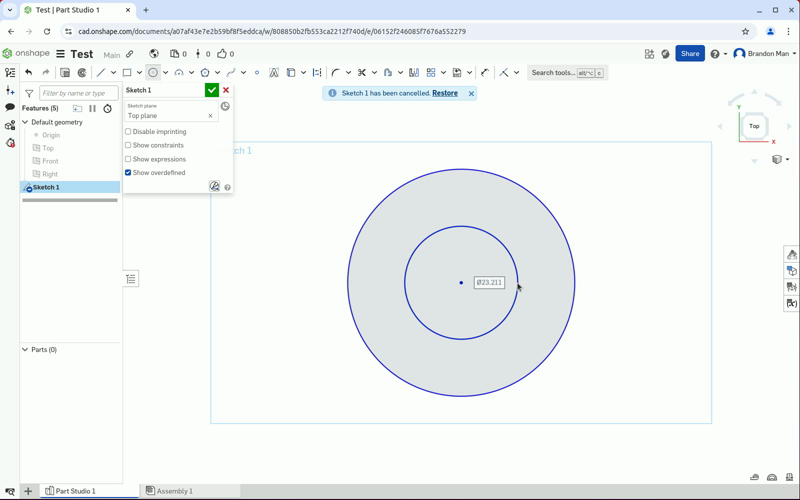
mouse_move(441, 368)
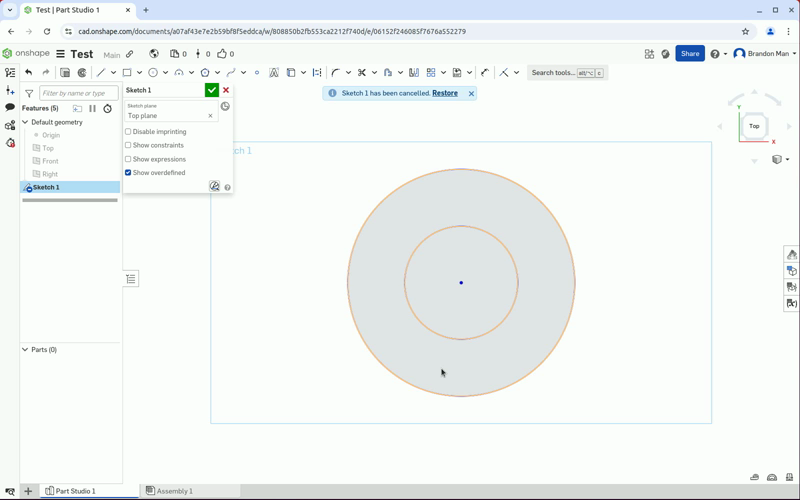
click(441, 368)
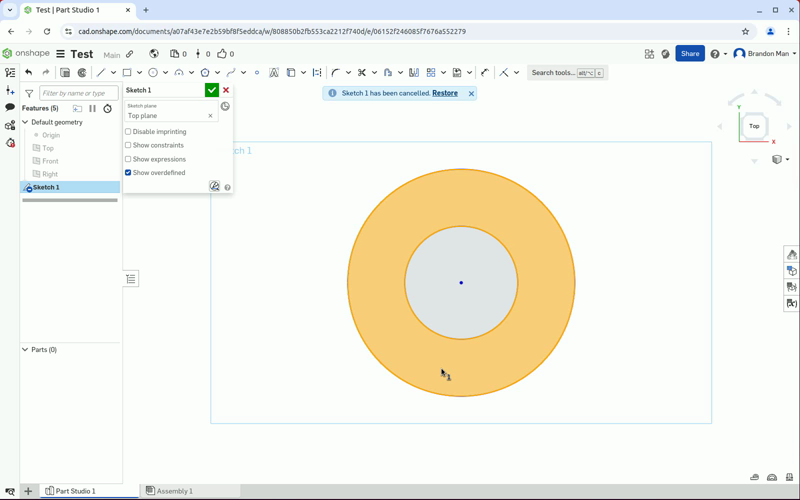
mouse_move(73, 352)
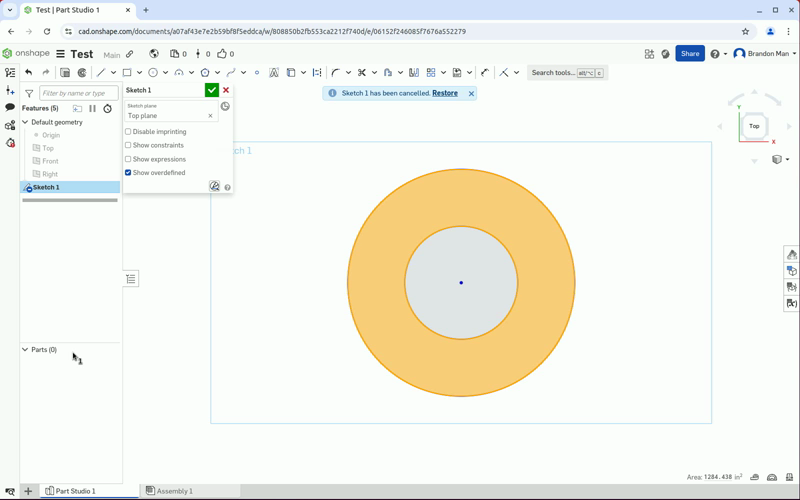
key(shift+y)
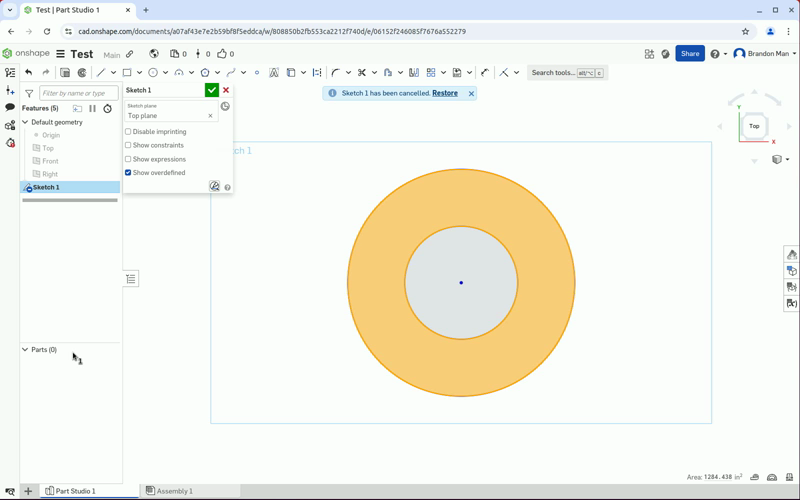
key(shift+e)
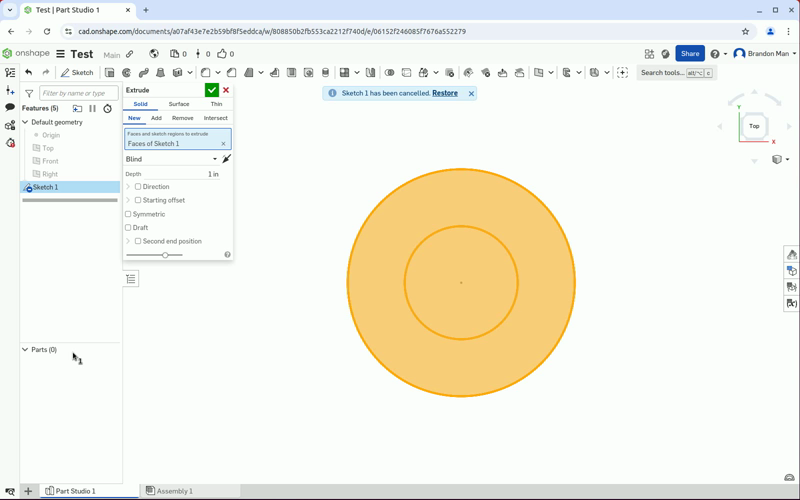
mouse_move(143, 106)
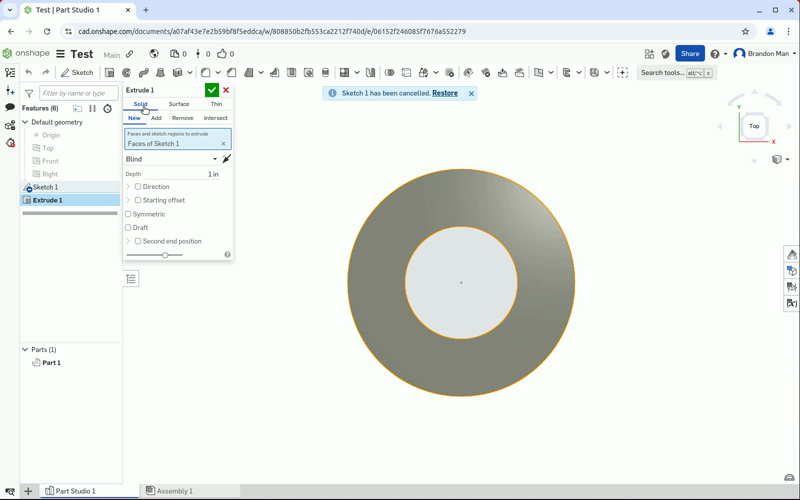
click(143, 106)
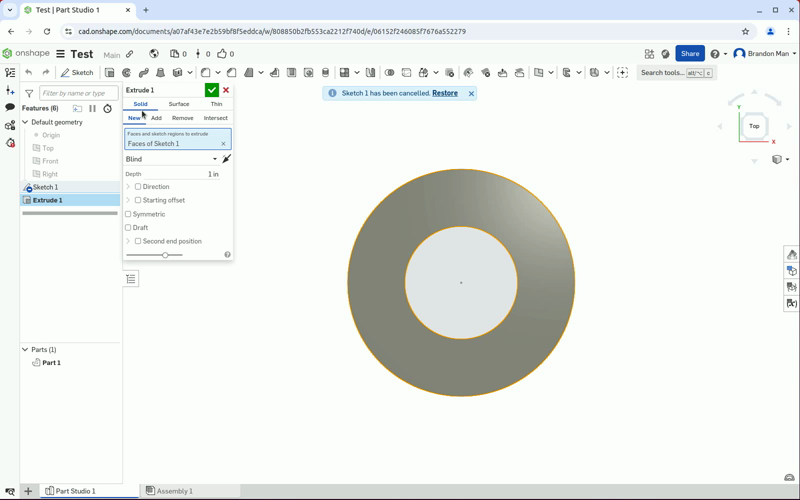
mouse_move(137, 120)
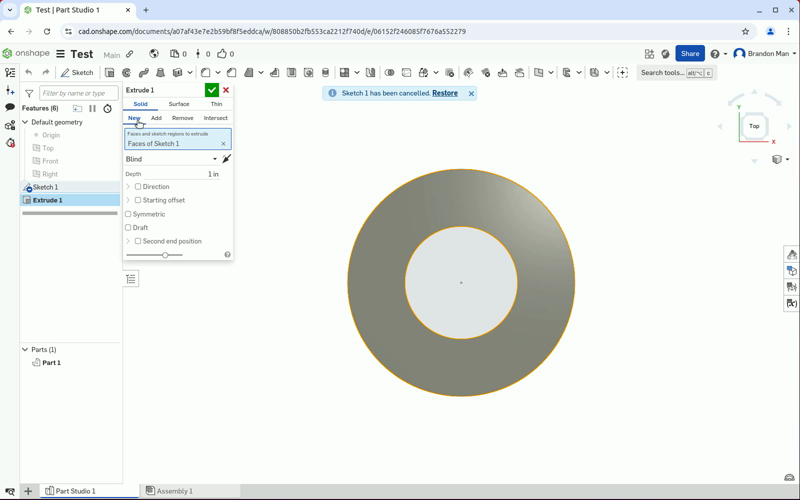
click(137, 120)
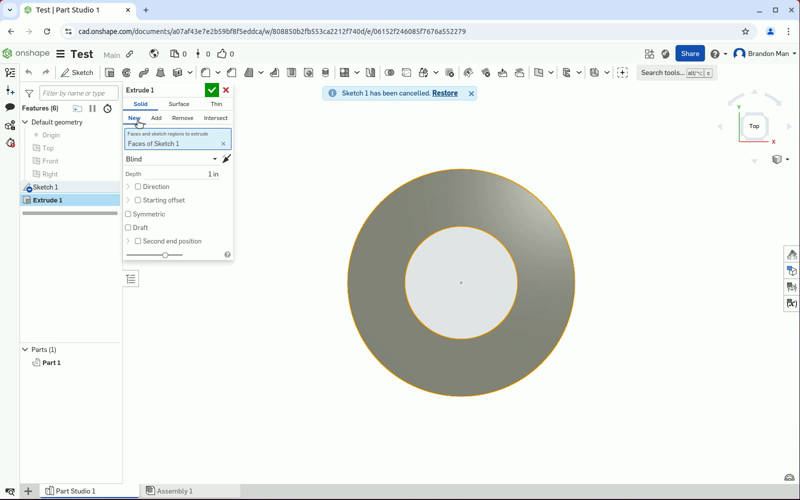
key(tab, 4)
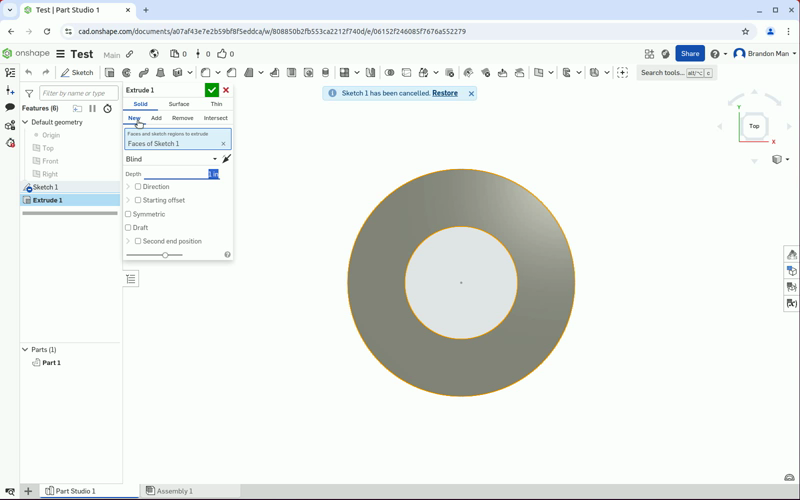
text(2.407)
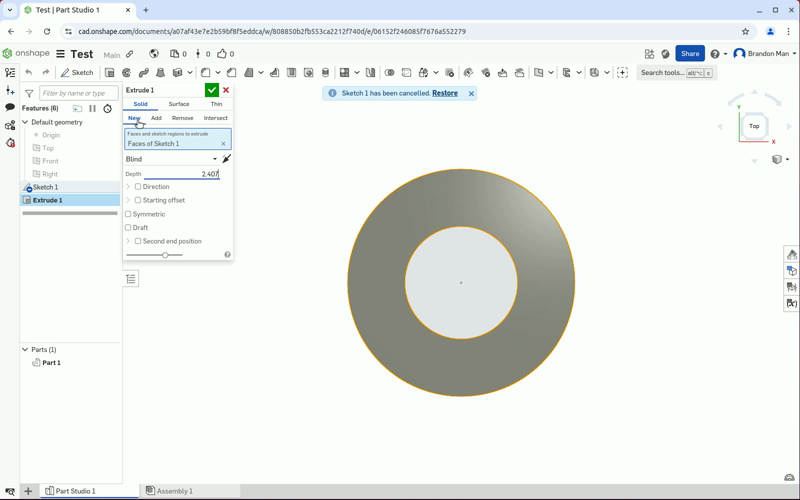
key(tab, 3)
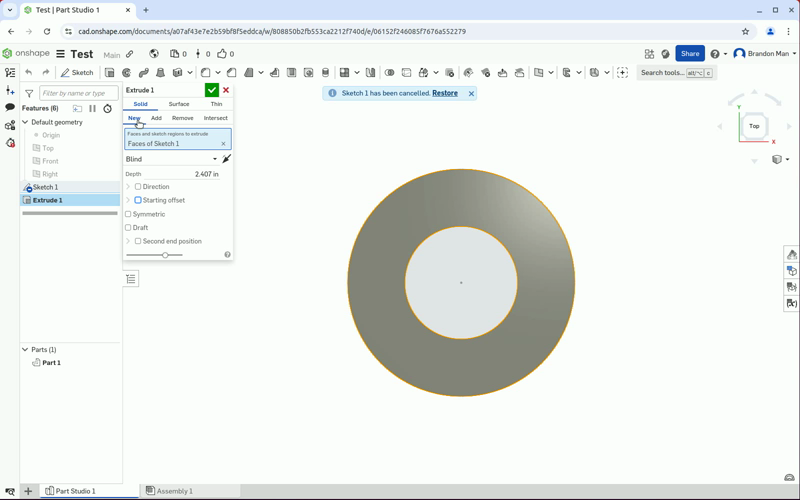
key(tab, 2)
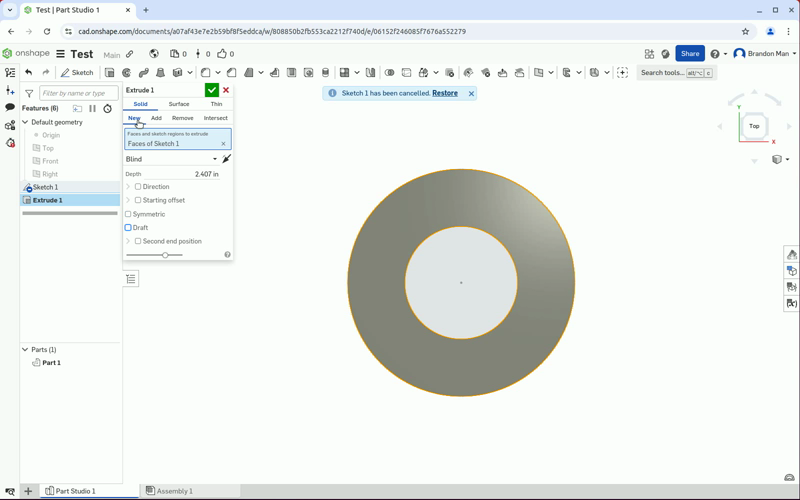
key(space)
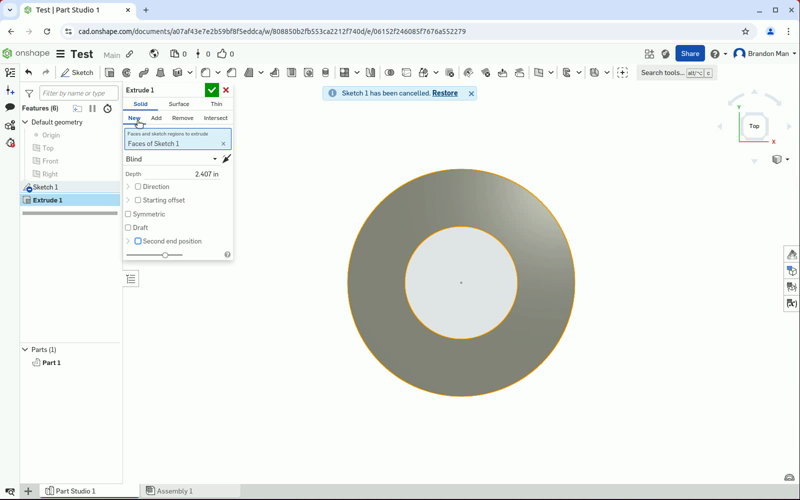
key(tab, 3)
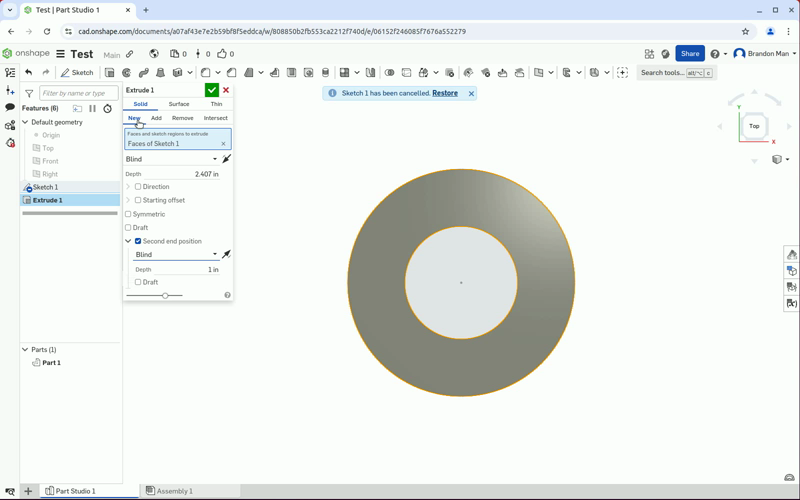
text(2.407)
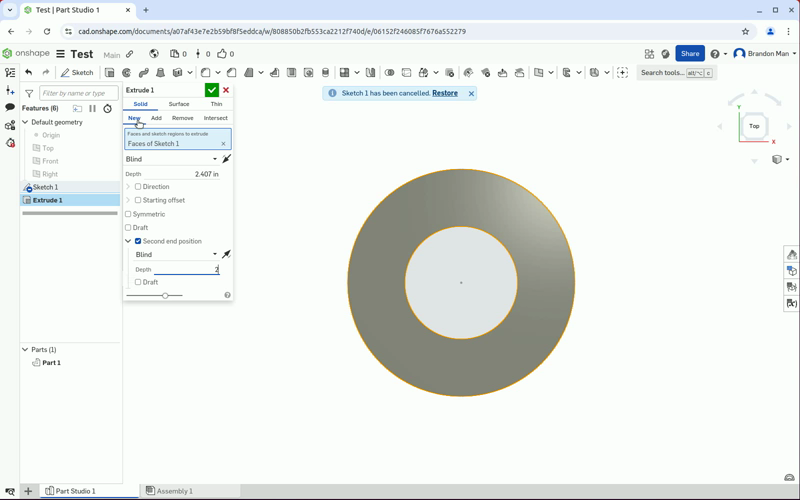
key(enter)
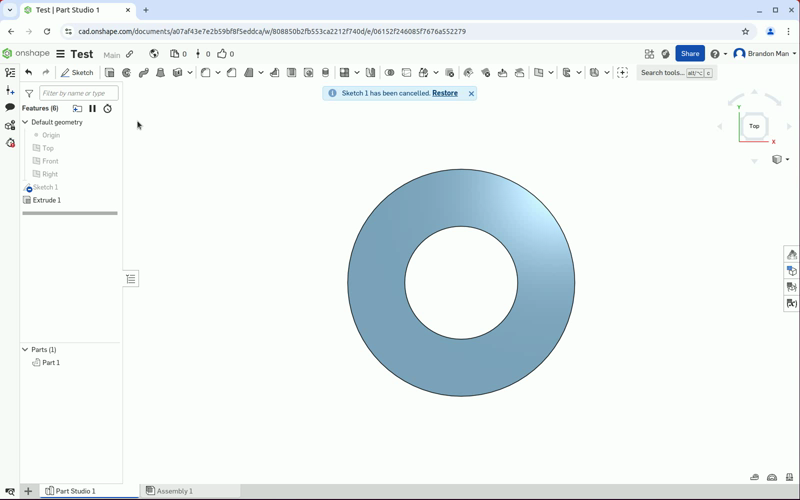
key(shift+h)
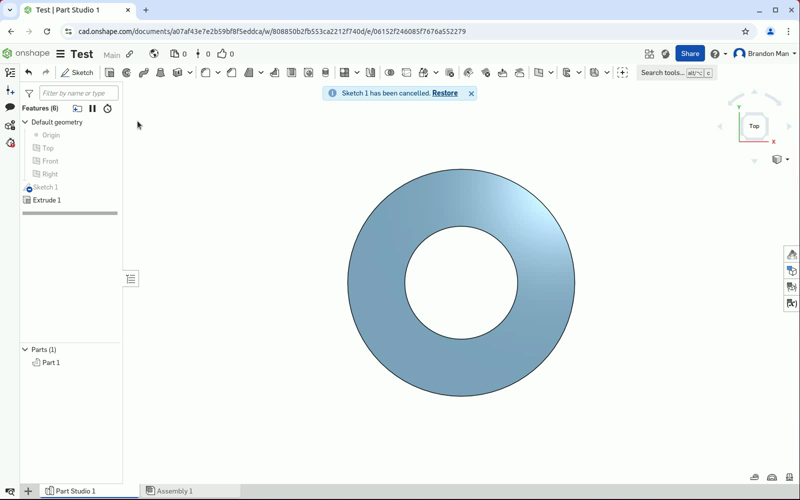
key(shift+h)
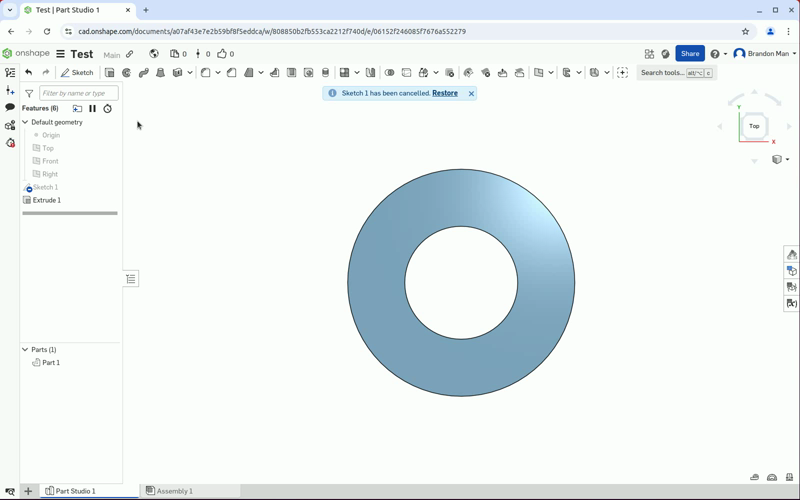
mouse_move(73, 189)
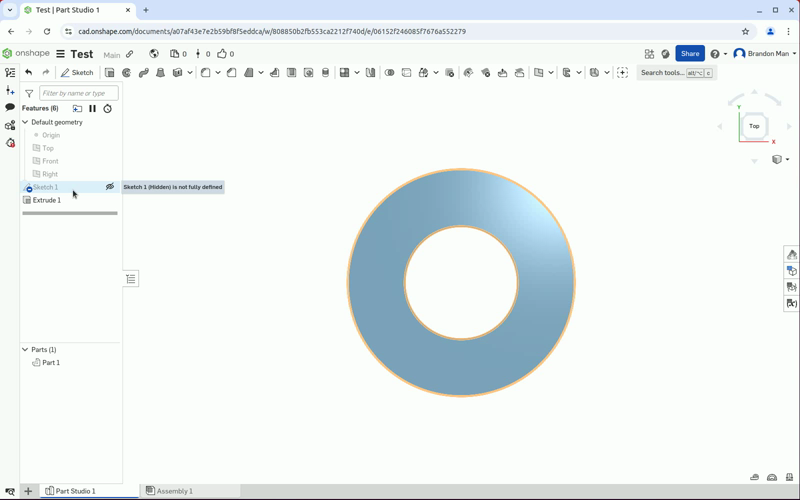
click(73, 189)
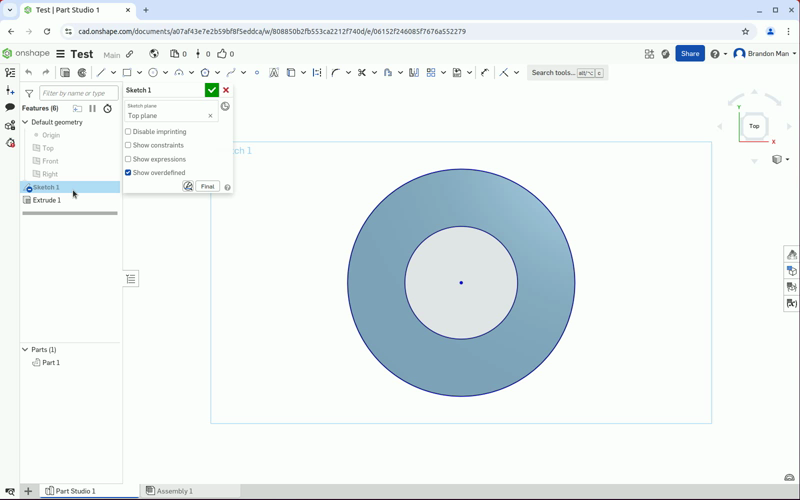
mouse_move(229, 92)
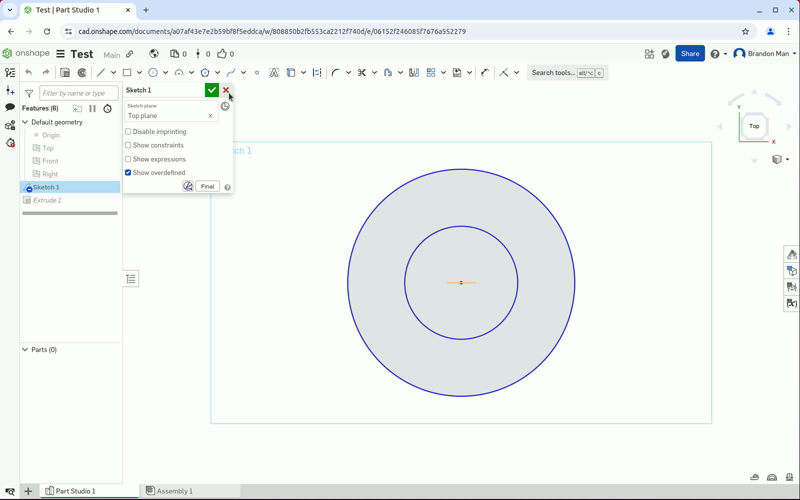
click(229, 92)
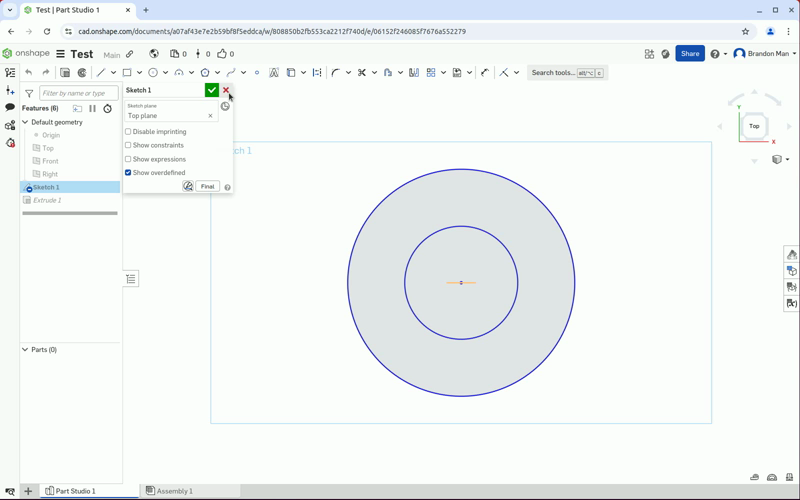
key(shift+s)
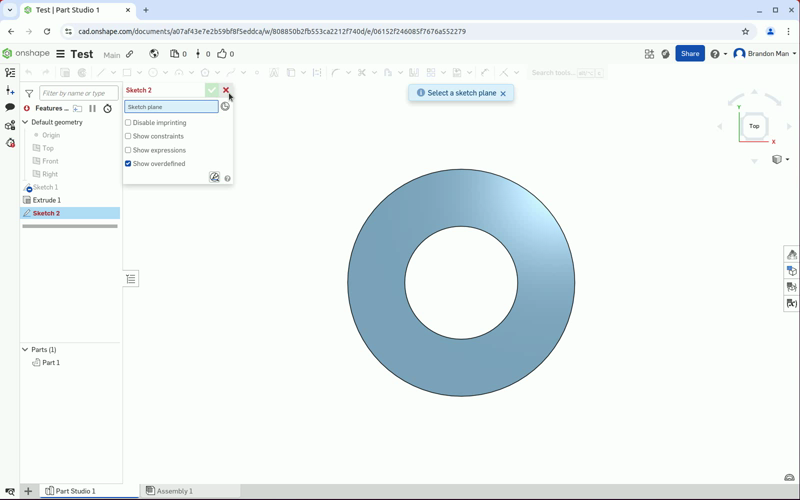
mouse_move(73, 150)
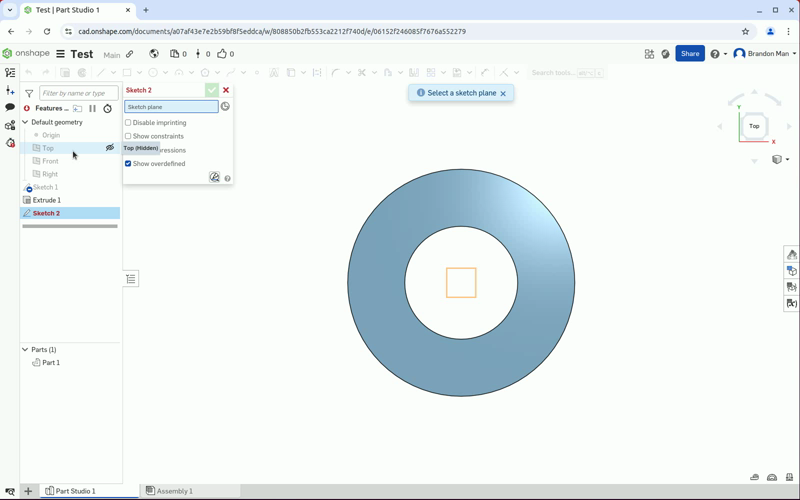
click(73, 150)
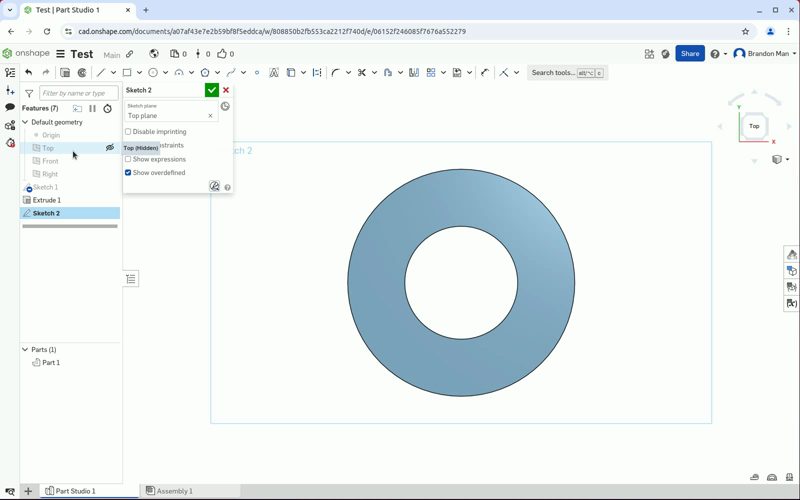
mouse_move(73, 352)
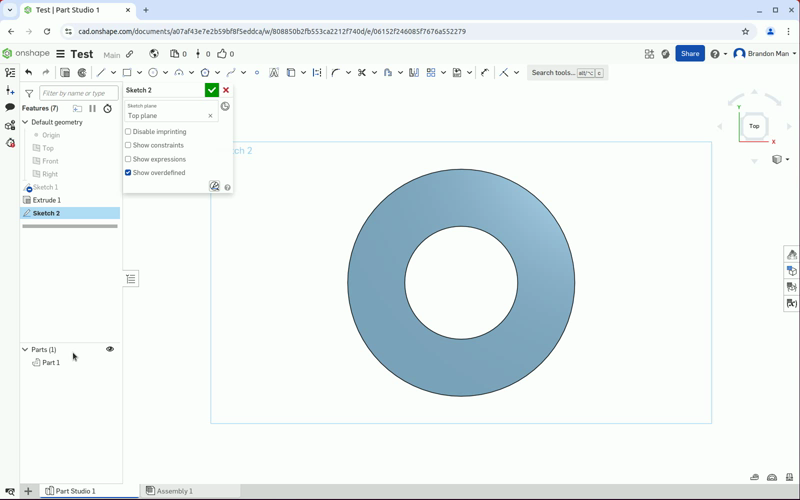
key(y)
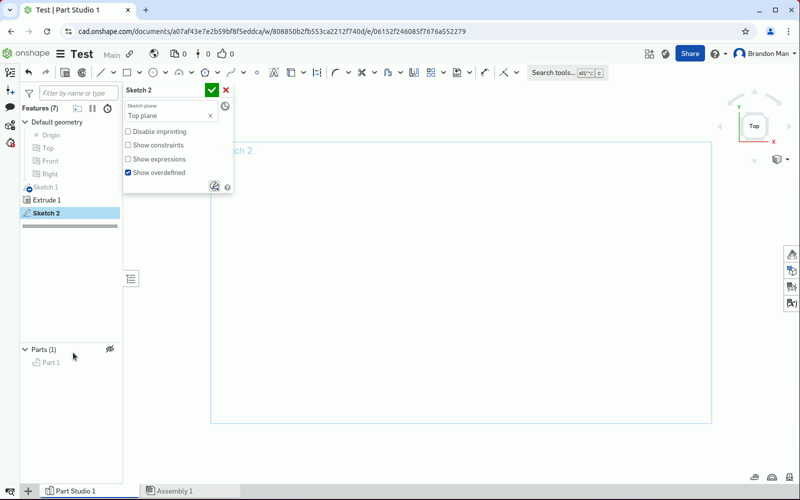
key(c)
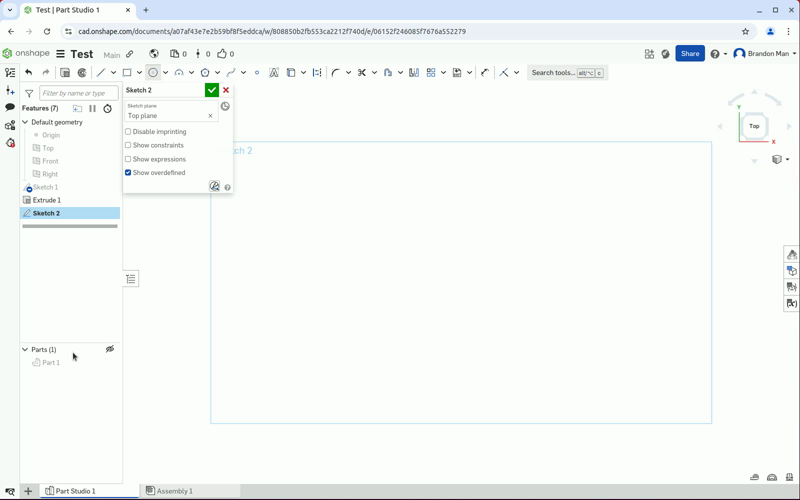
key_down(shift)
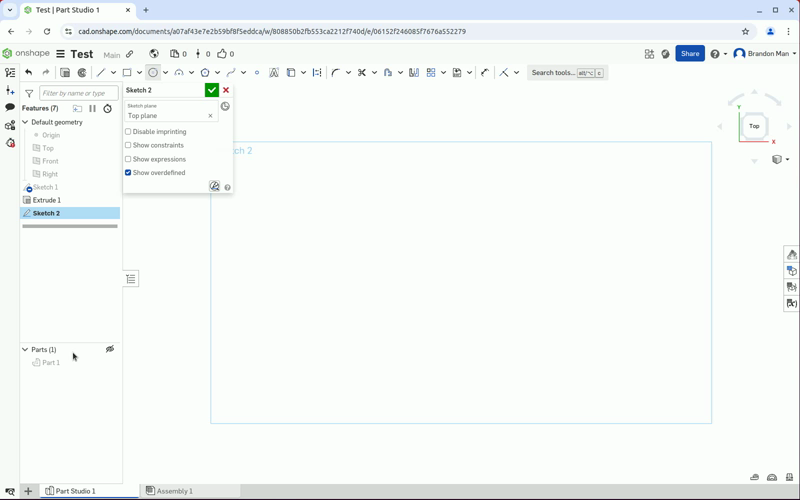
mouse_move(461, 282)
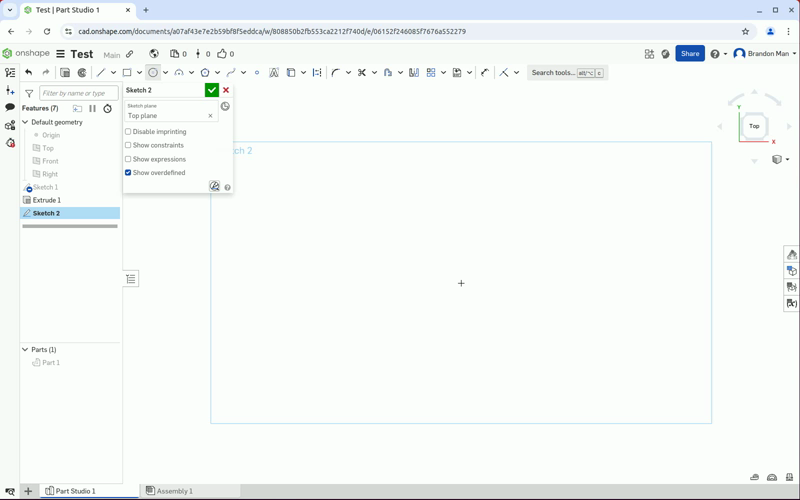
click(461, 282)
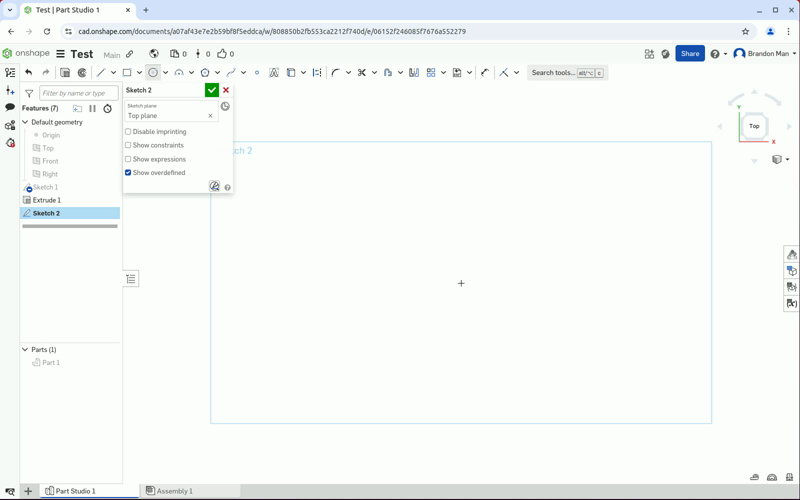
key_up(shift)
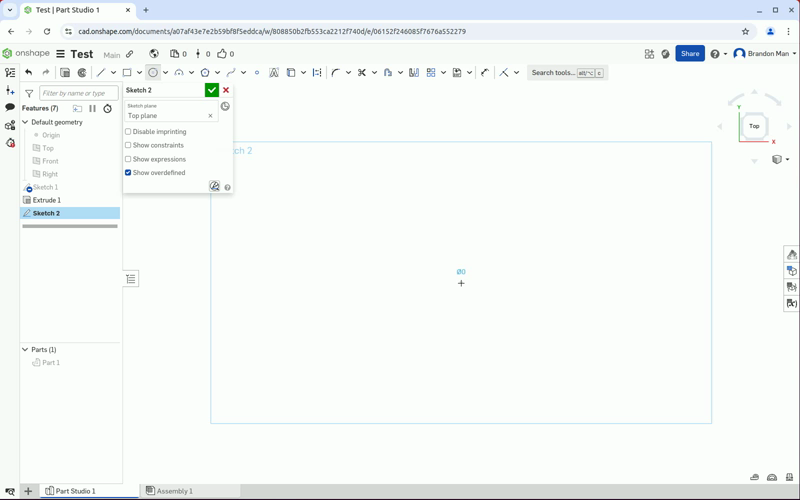
mouse_move(518, 282)
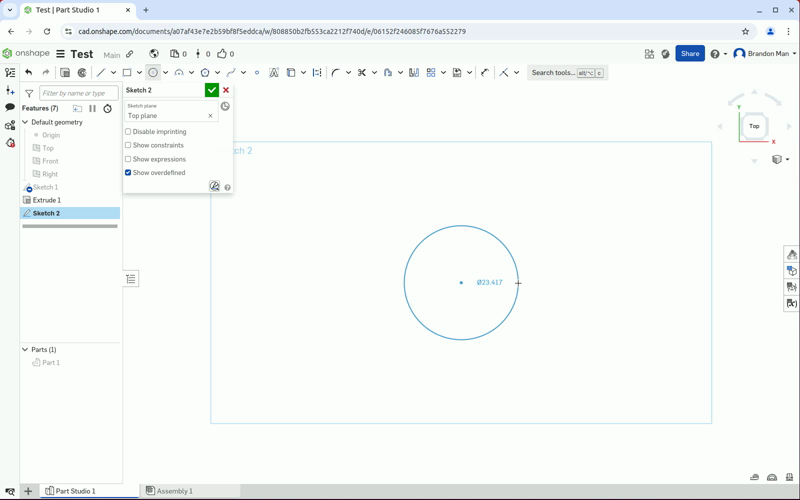
click(518, 282)
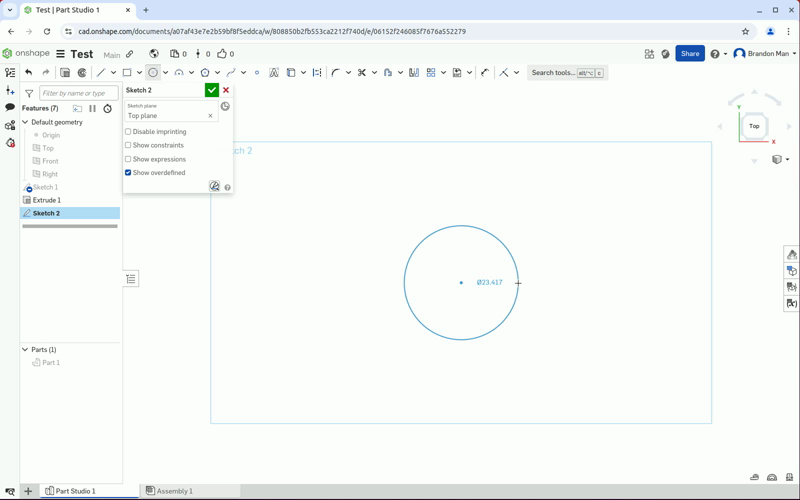
key(esc)
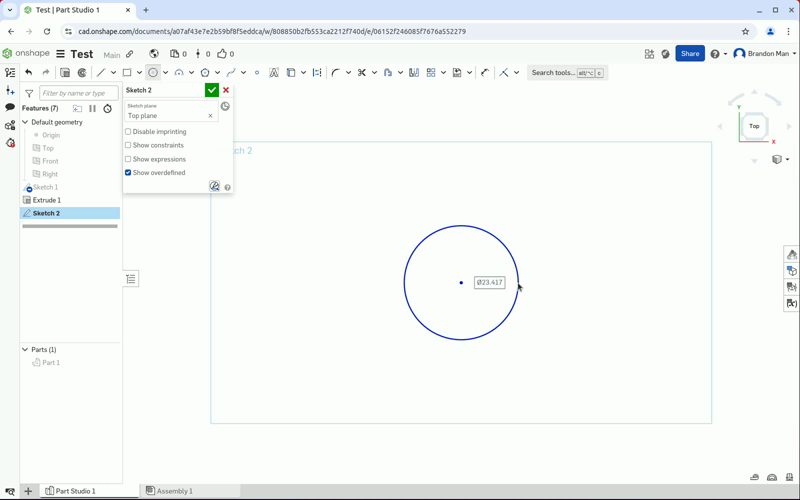
mouse_move(480, 238)
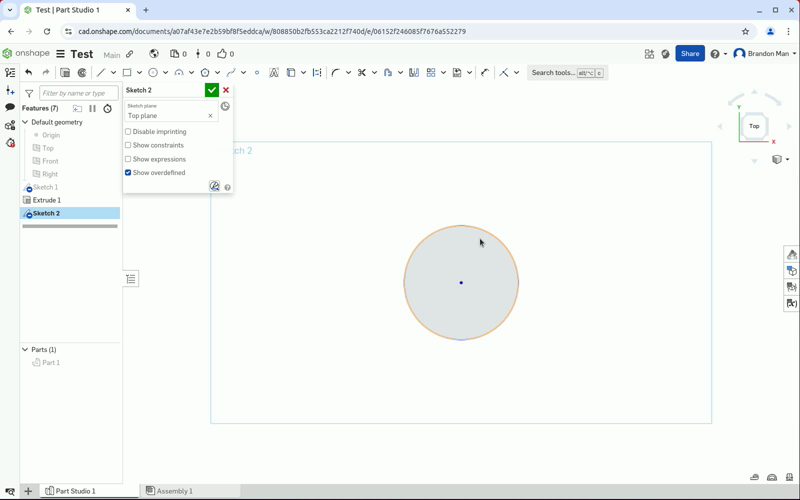
click(480, 238)
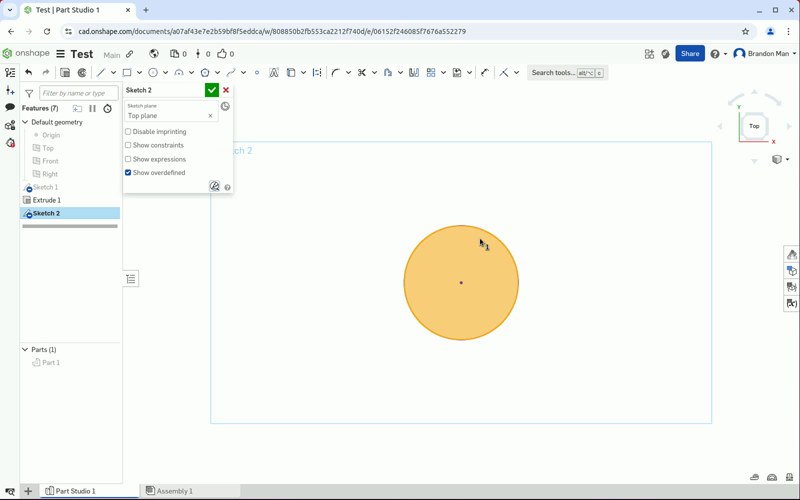
mouse_move(73, 352)
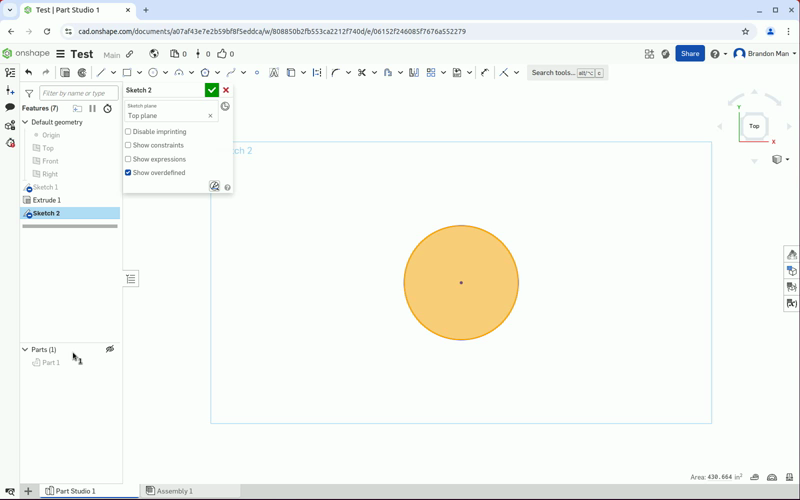
key(shift+y)
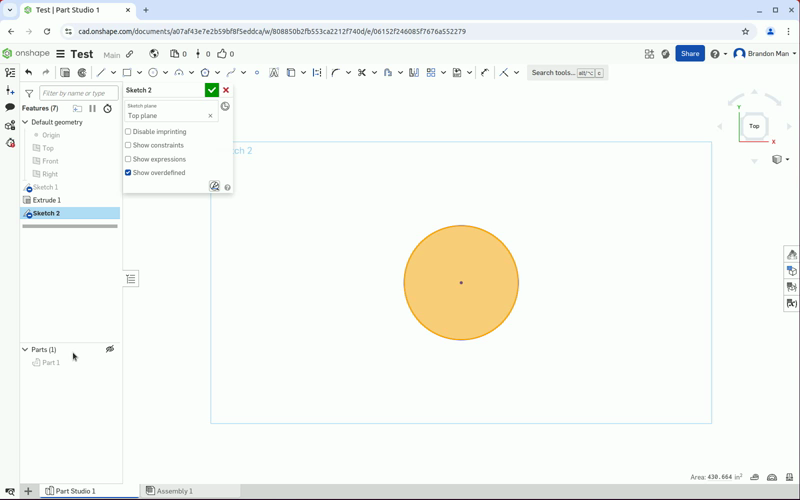
key(shift+e)
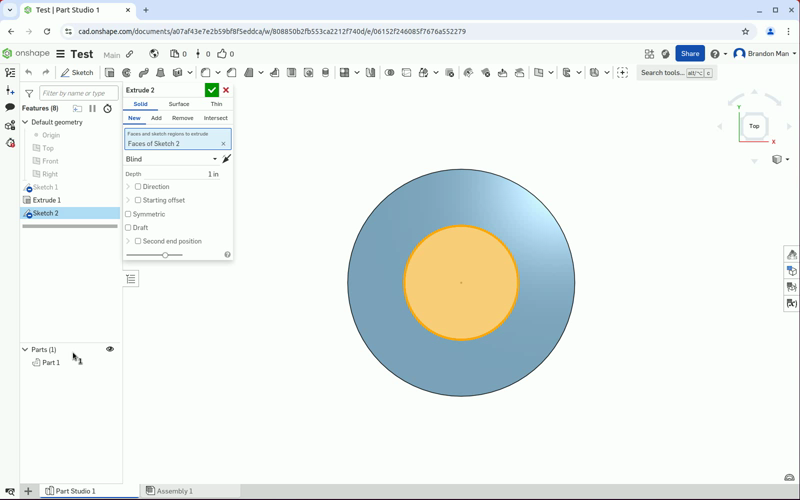
mouse_move(143, 106)
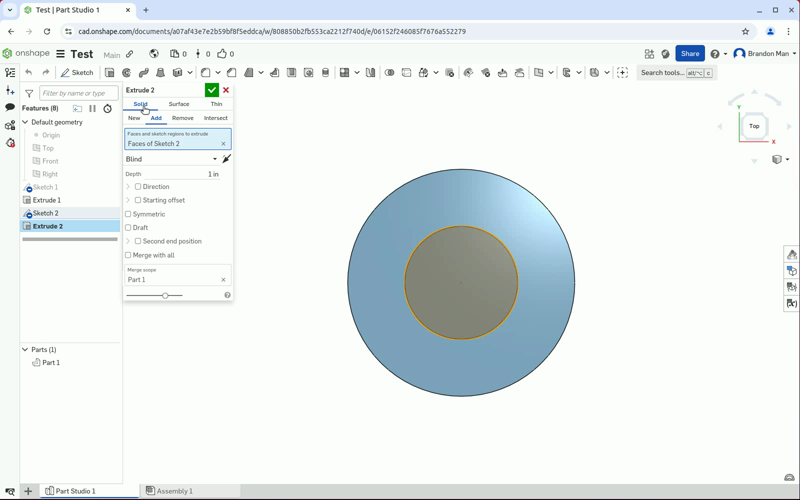
click(143, 106)
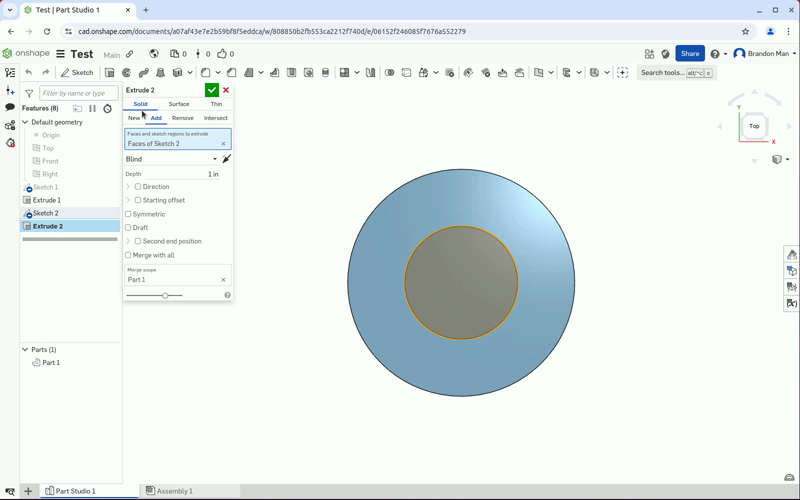
mouse_move(137, 120)
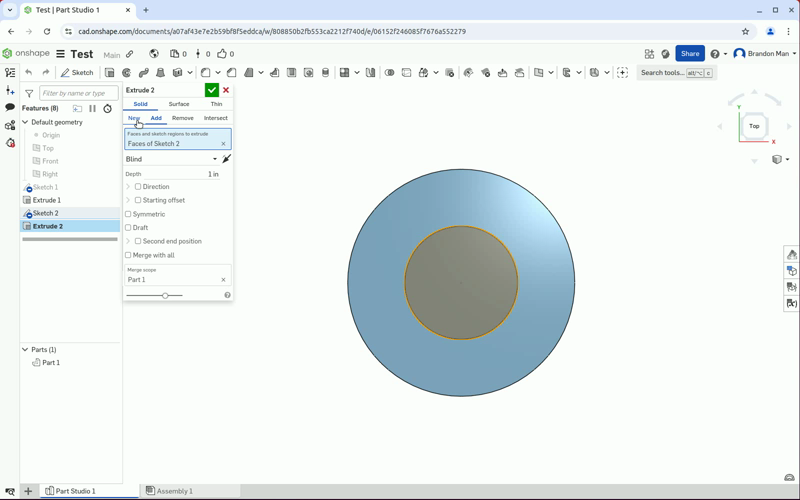
click(137, 120)
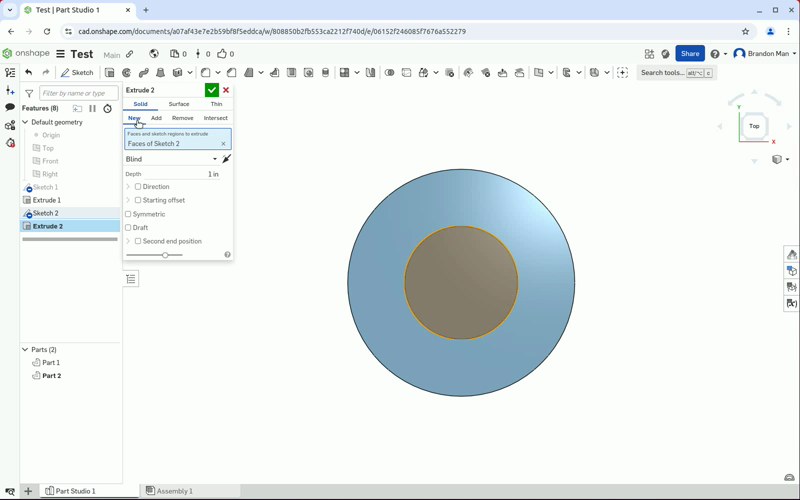
key(tab, 4)
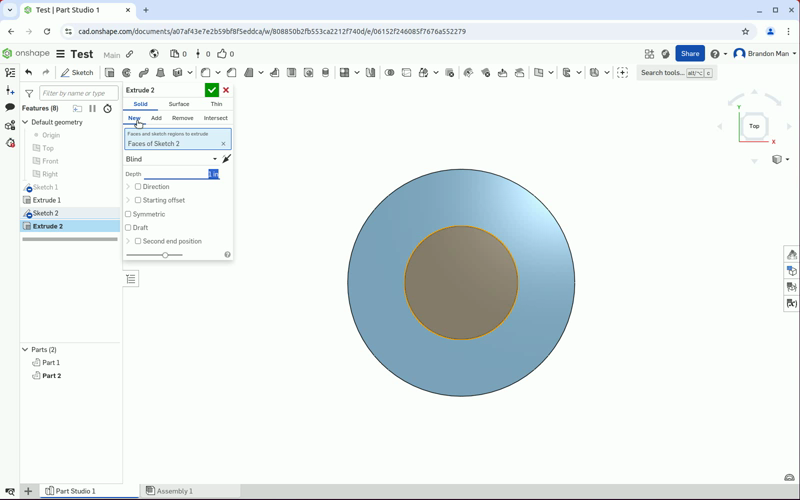
text(16.128)
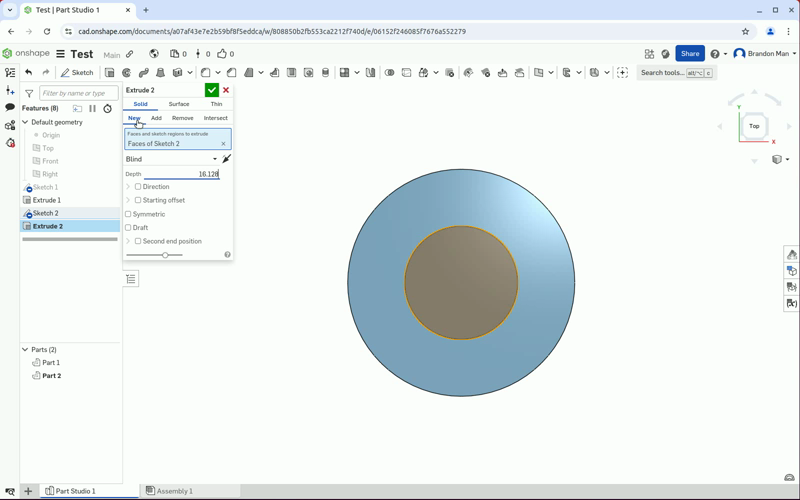
key(tab, 3)
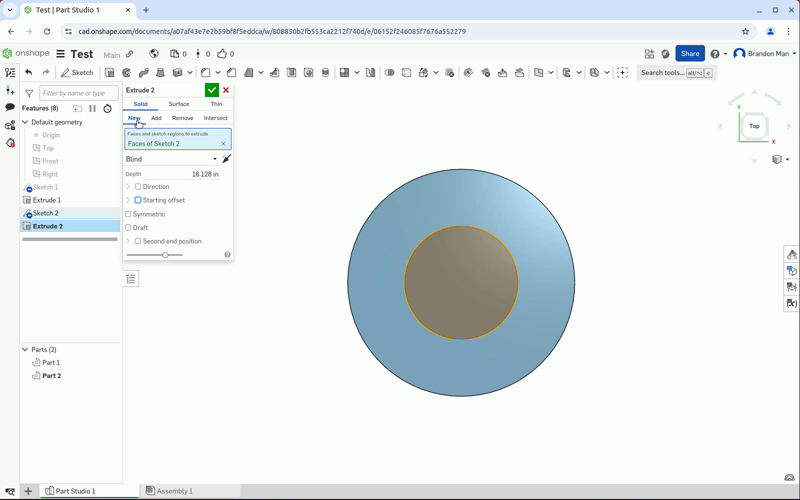
key(tab, 2)
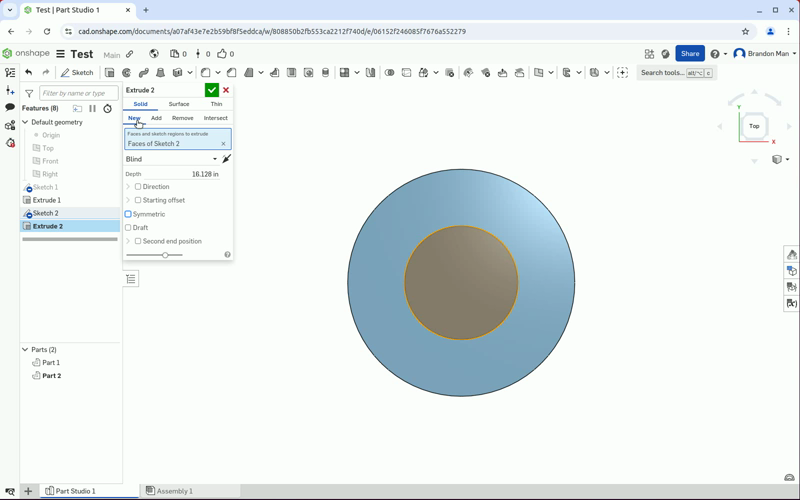
key(space)
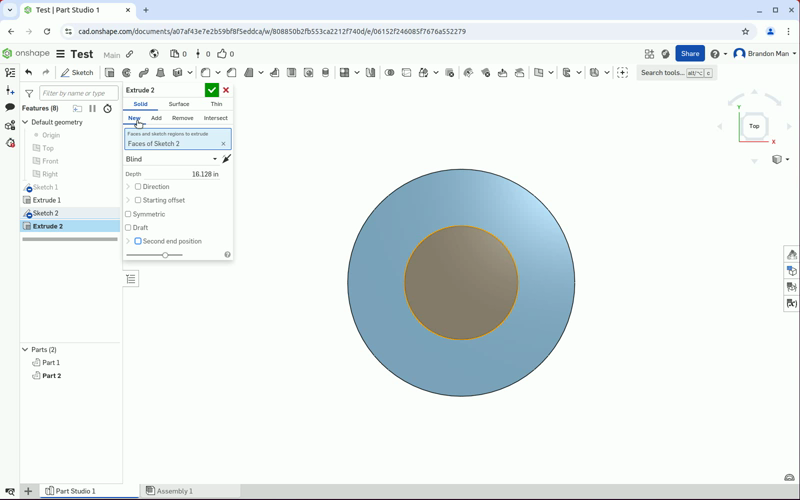
key(tab, 3)
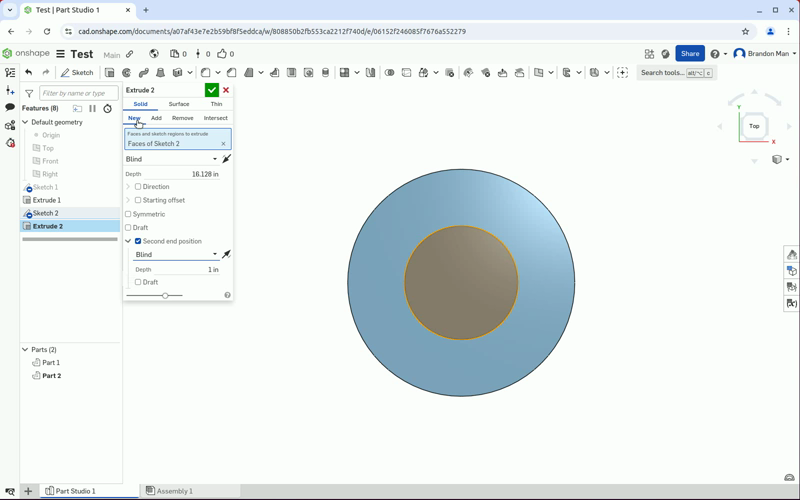
text(2.407)
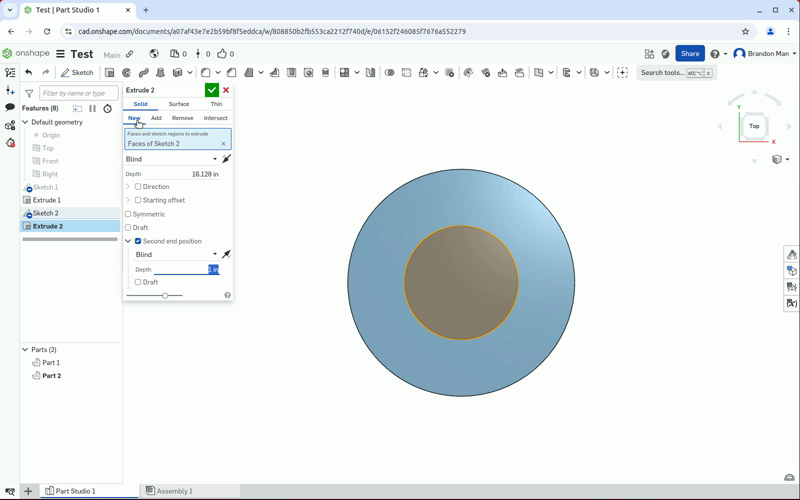
key(enter)
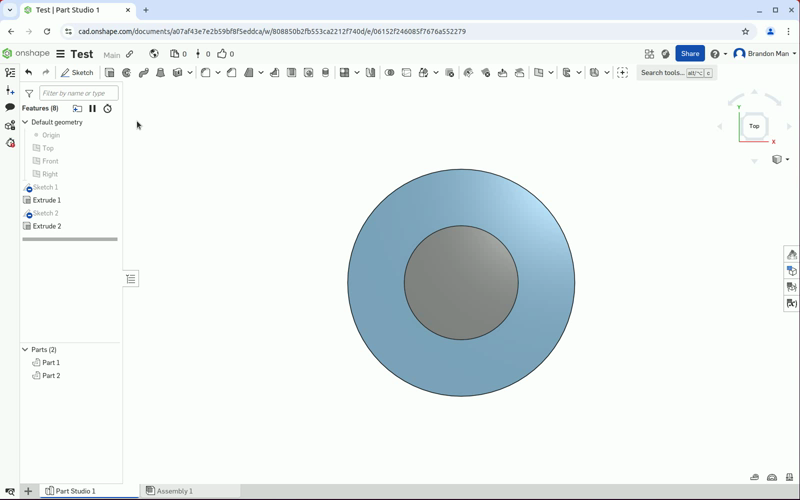
key(shift+h)
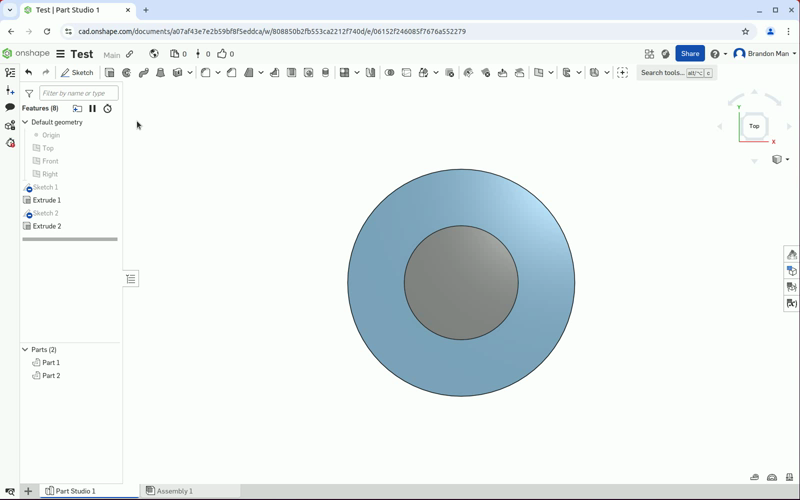
key(shift+h)
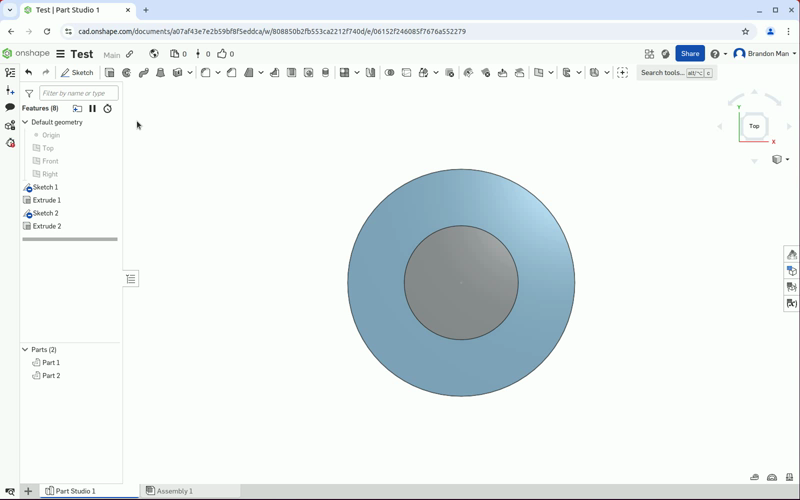
key(shift+7)
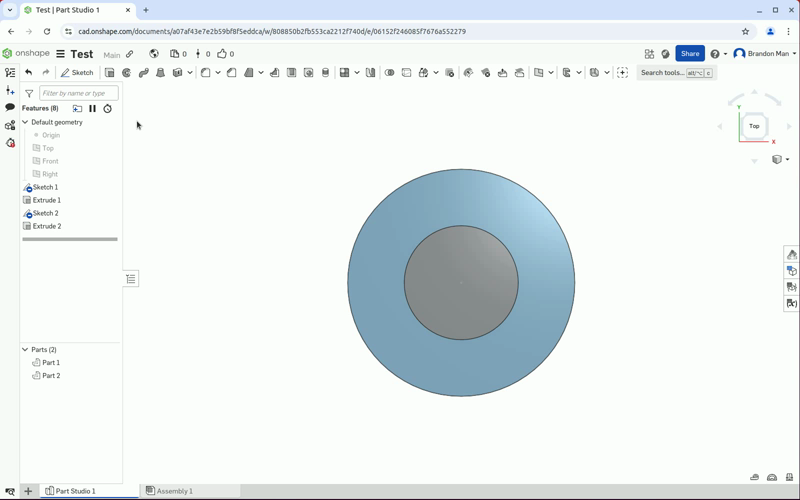
key(up, 3)
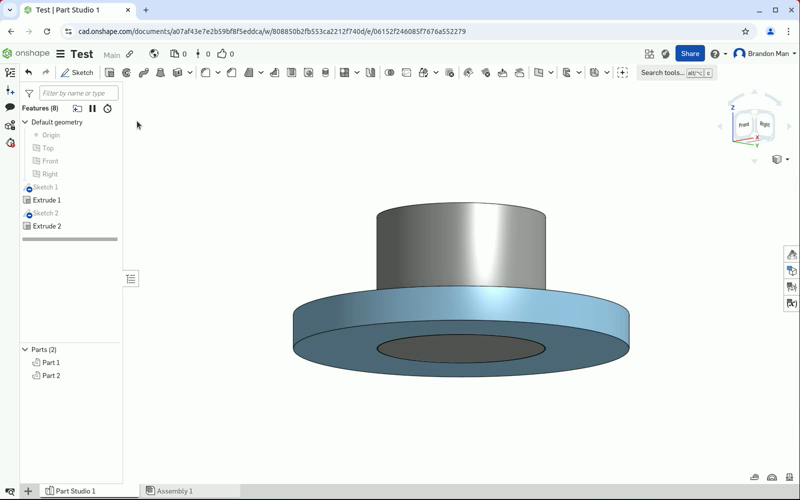
key(left, 3)
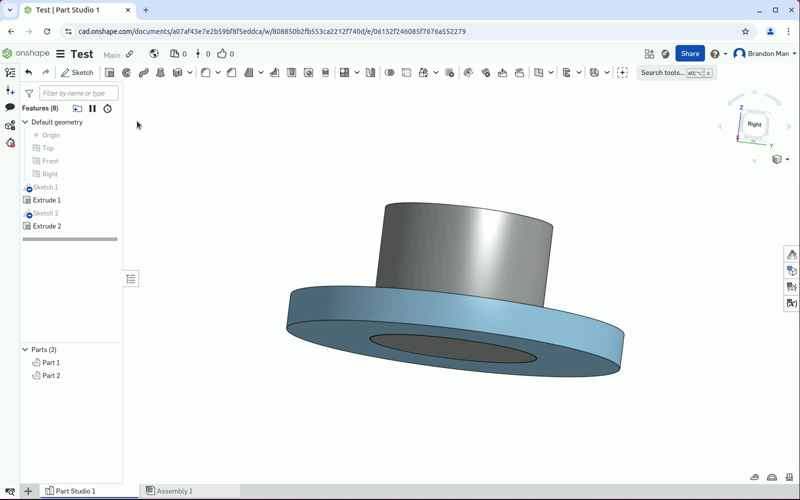
key(right, 3)
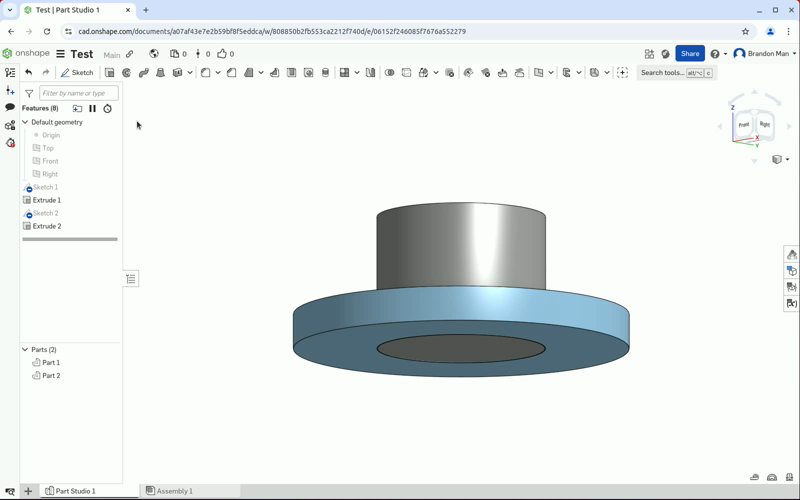
key(down, 3)
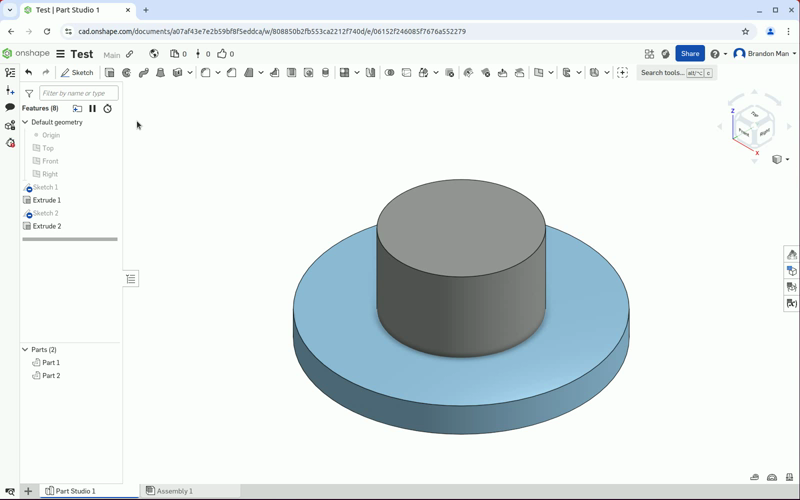
mouse_move(73, 189)
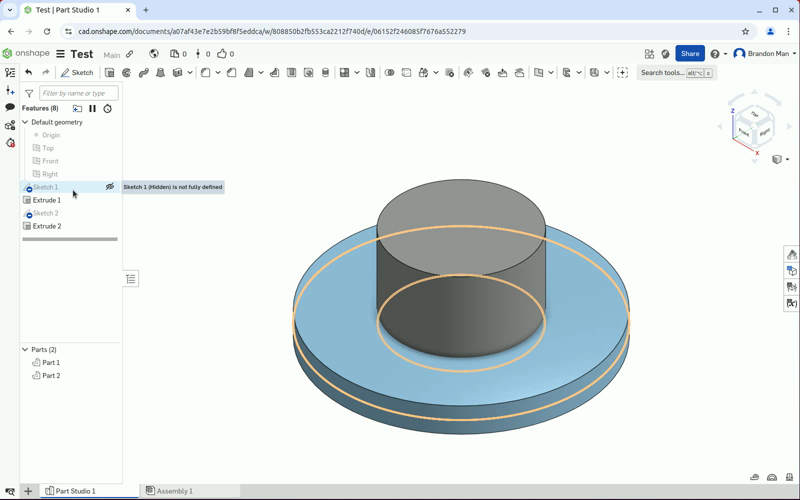
click(73, 189)